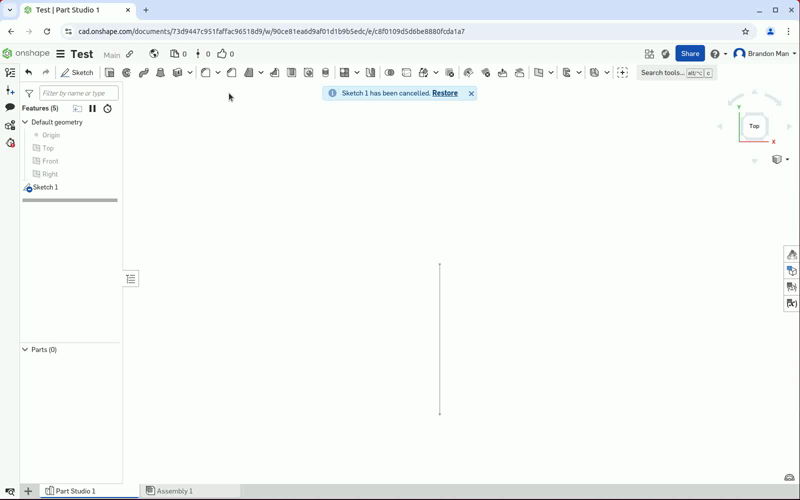
key(shift+h)
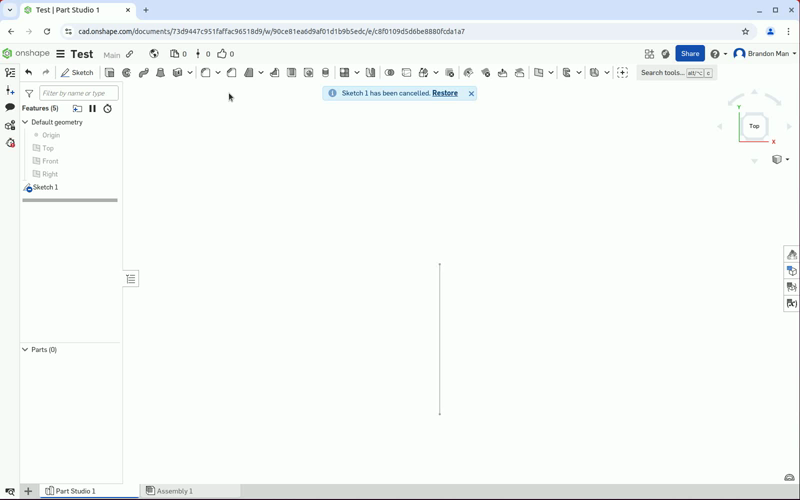
key(shift+s)
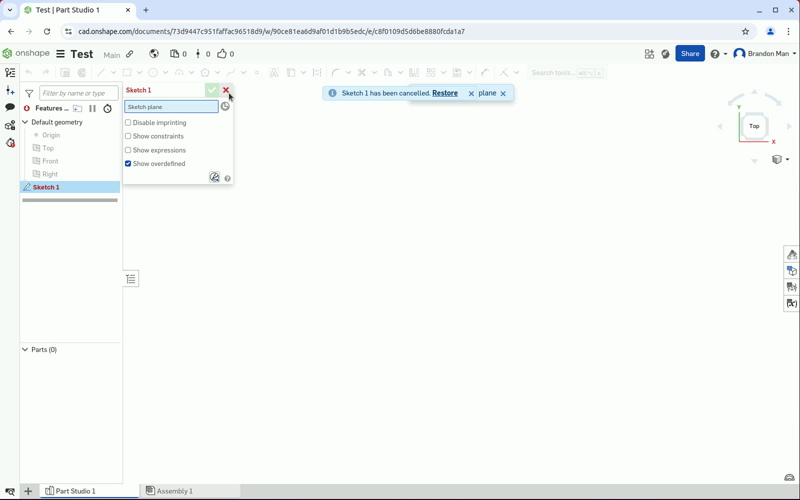
mouse_move(73, 150)
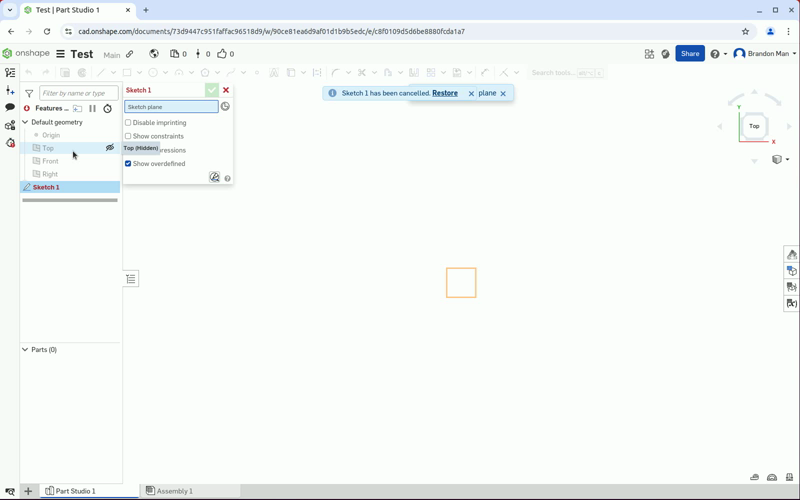
click(73, 150)
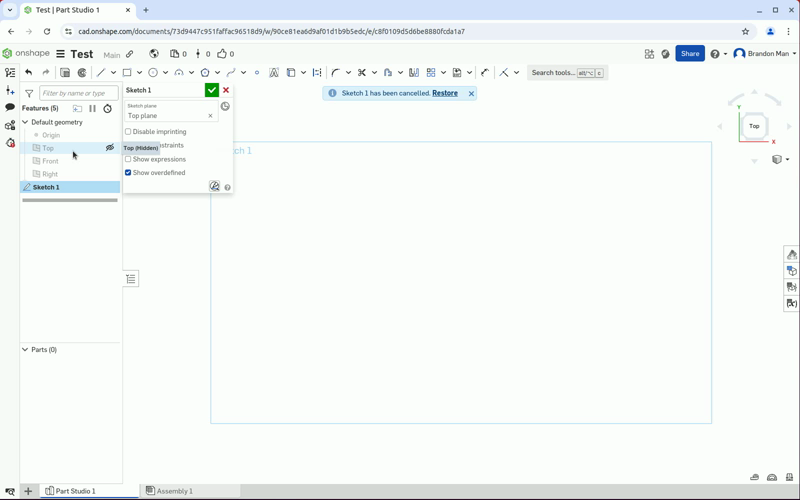
mouse_move(73, 352)
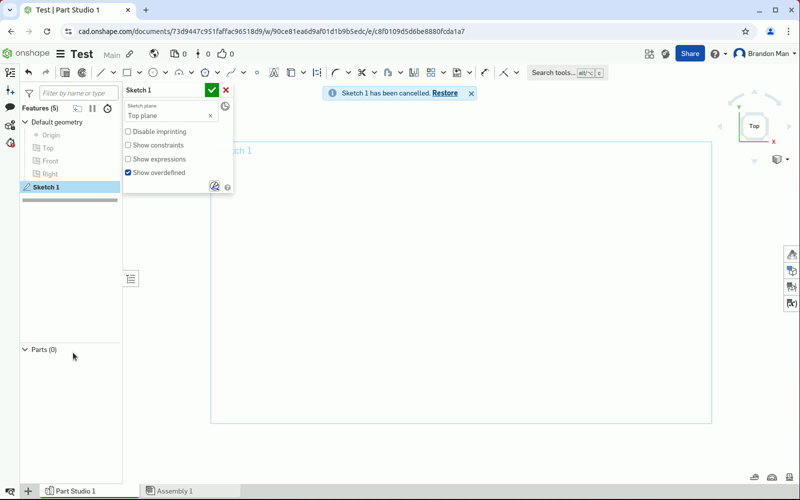
key(y)
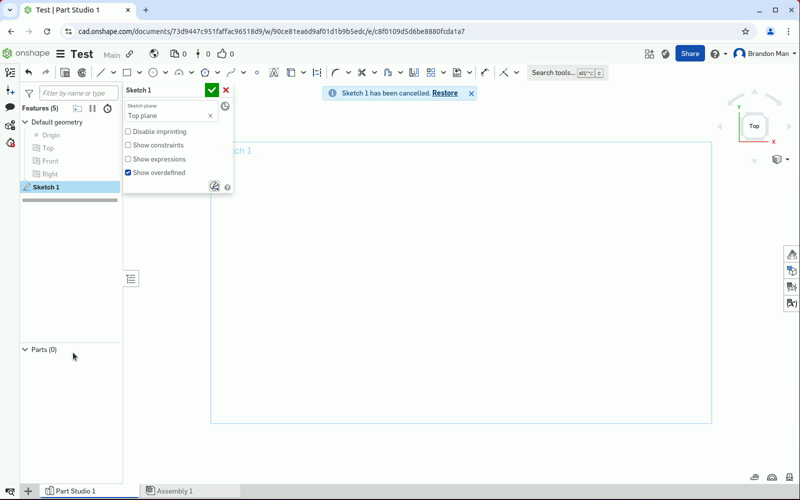
key(c)
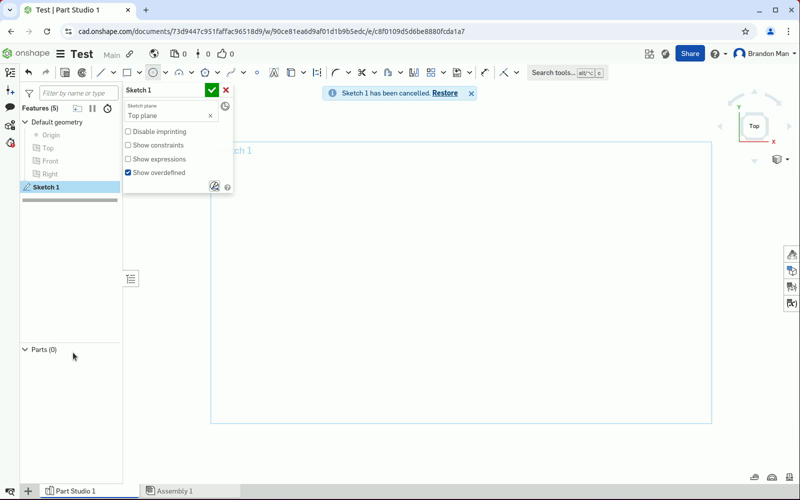
key_down(shift)
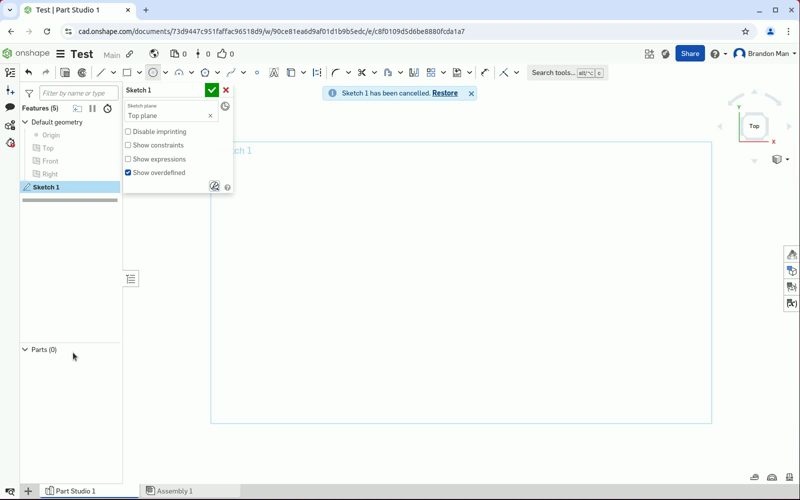
mouse_move(461, 282)
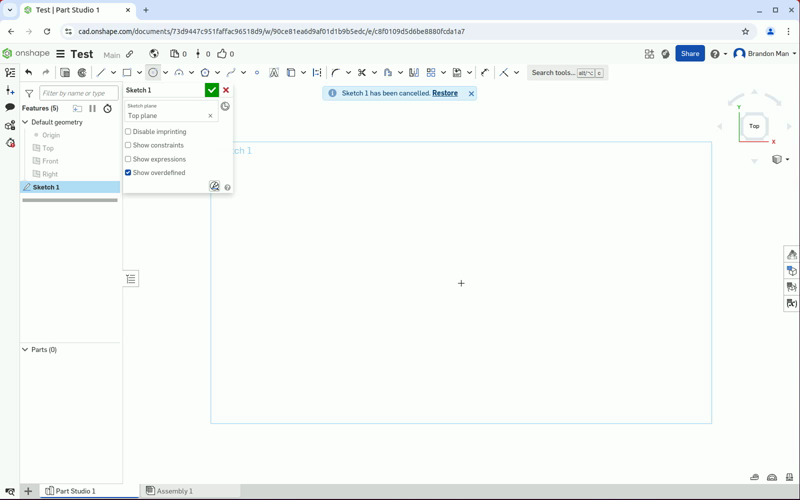
click(461, 282)
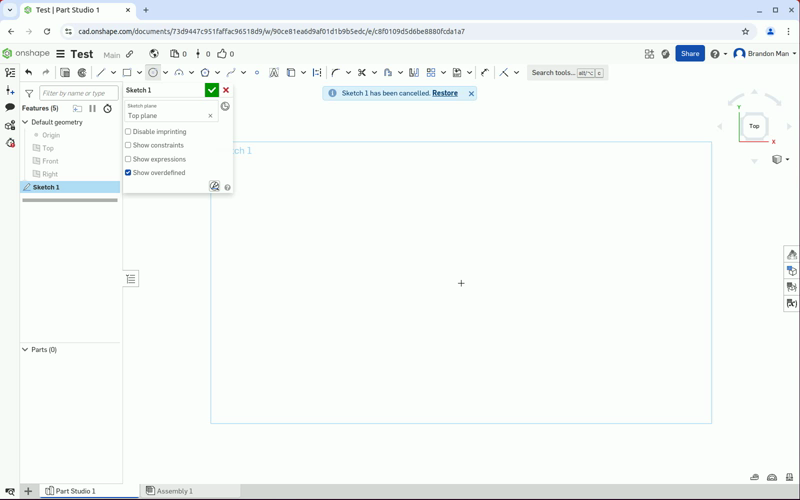
key_up(shift)
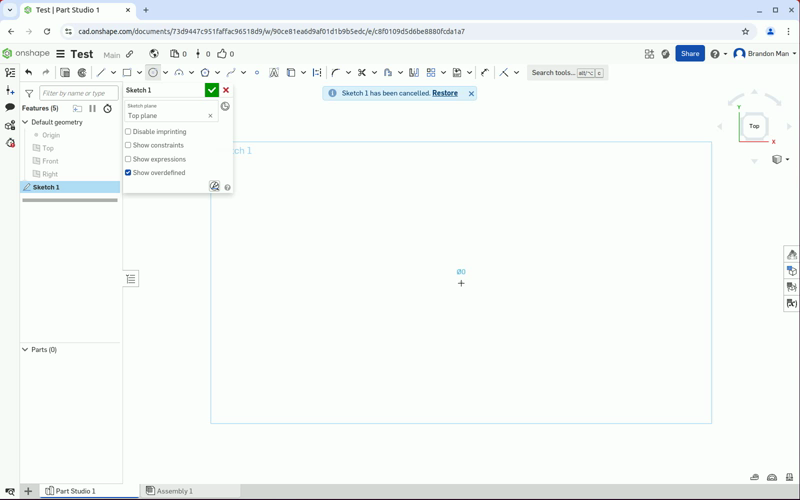
mouse_move(518, 282)
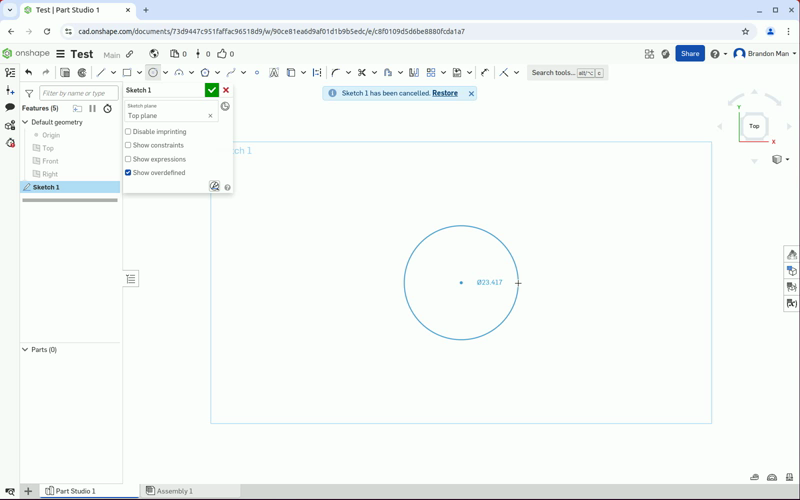
click(518, 282)
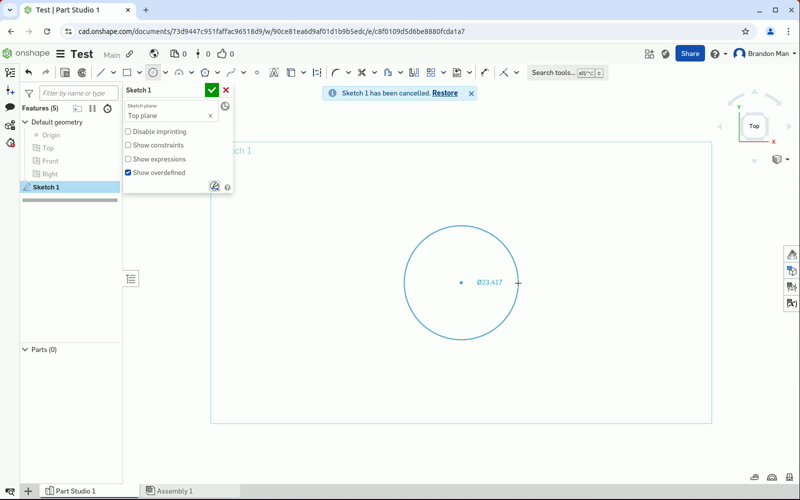
key(esc)
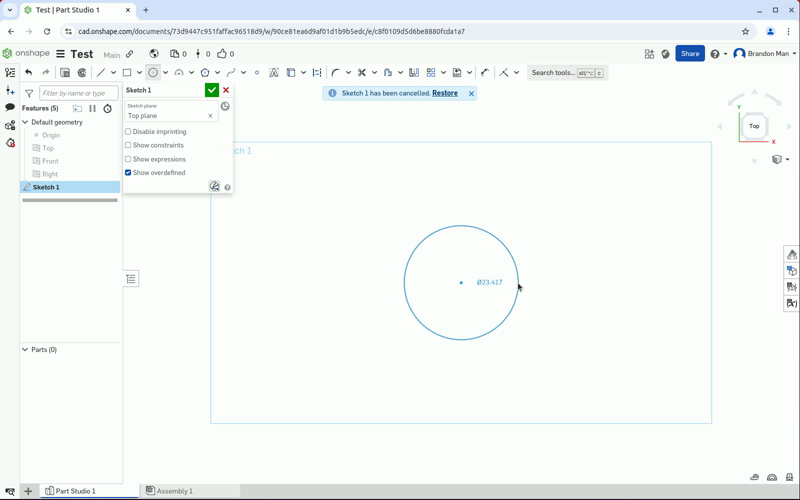
key(c)
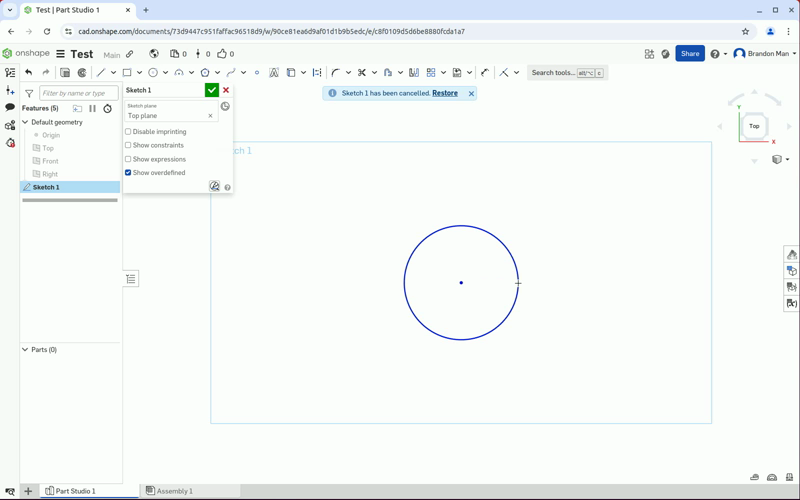
key_down(shift)
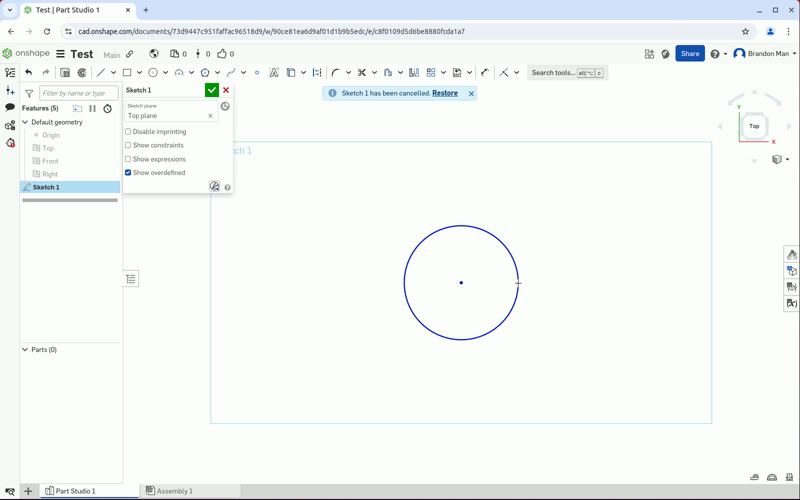
mouse_move(461, 282)
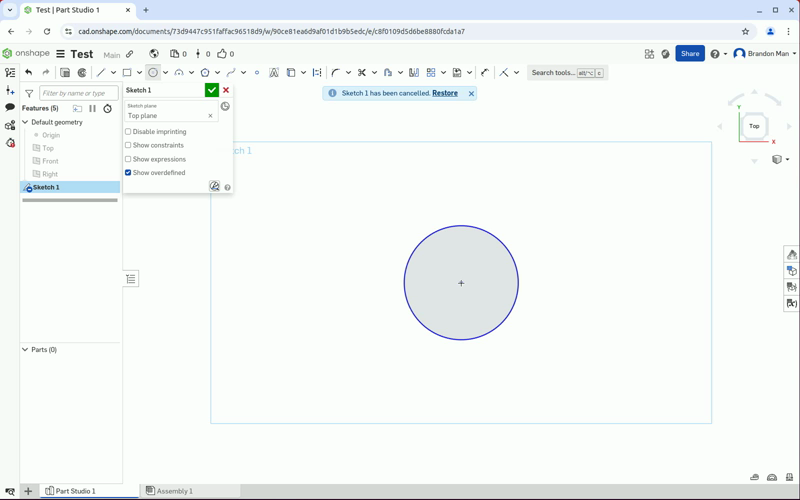
click(461, 282)
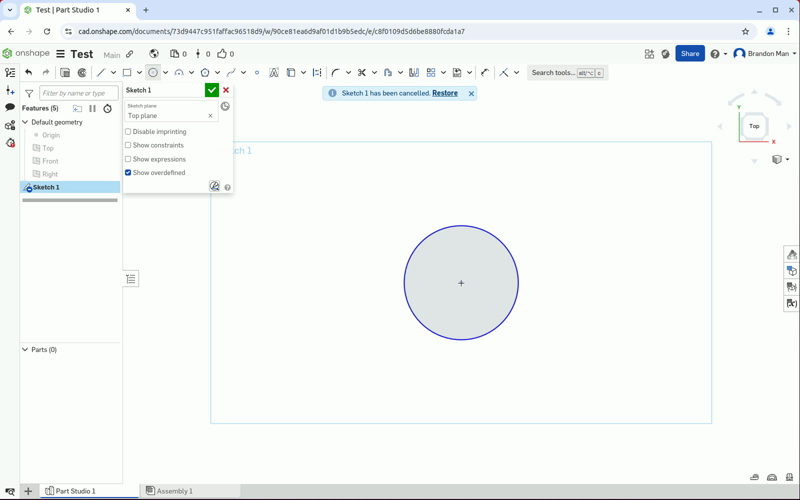
key_up(shift)
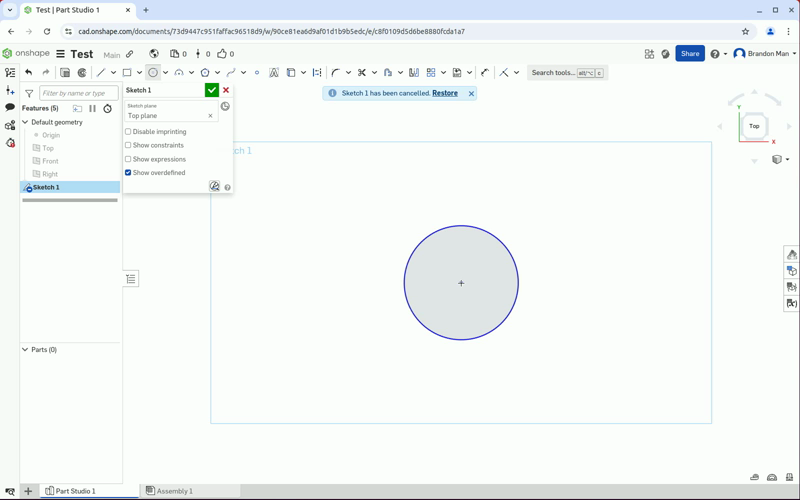
mouse_move(512, 282)
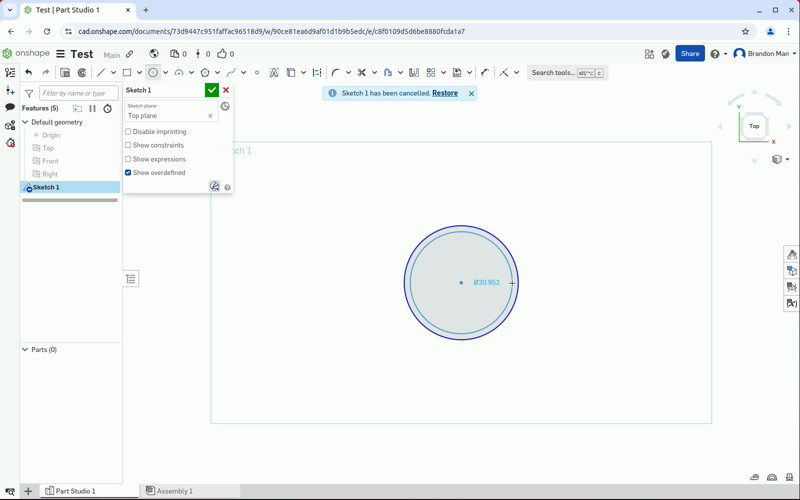
click(512, 282)
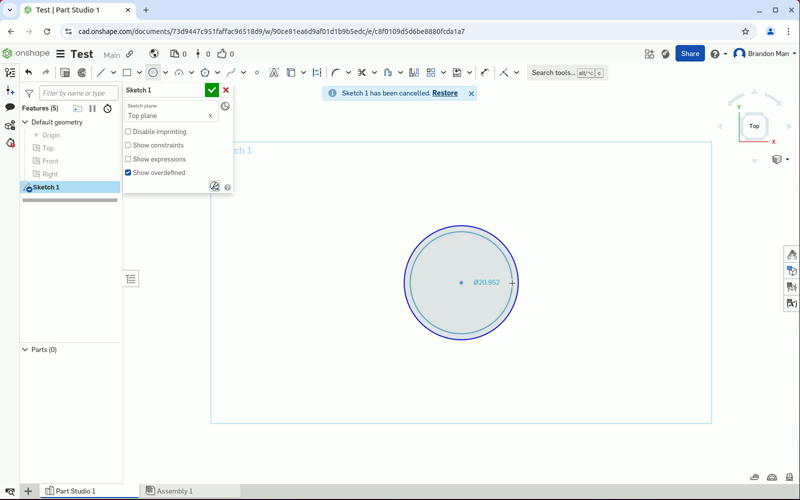
key(esc)
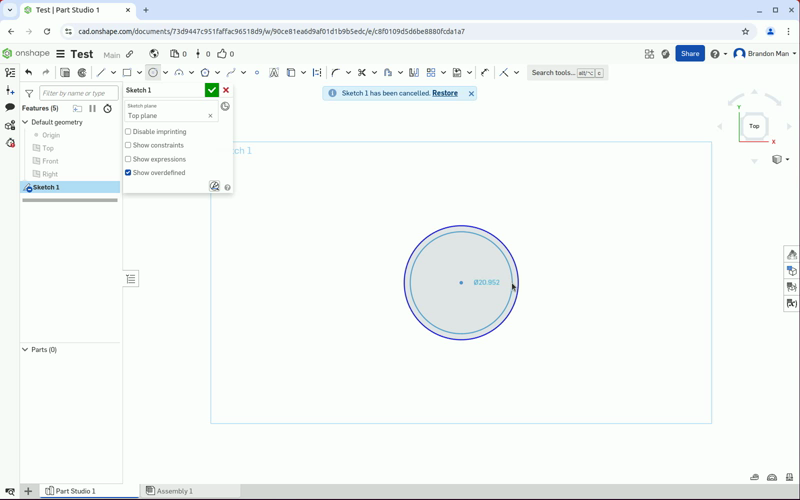
mouse_move(495, 322)
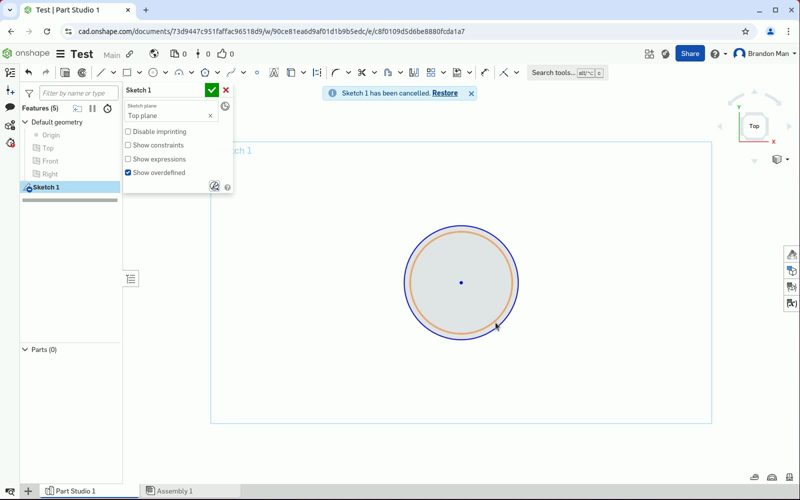
click(495, 322)
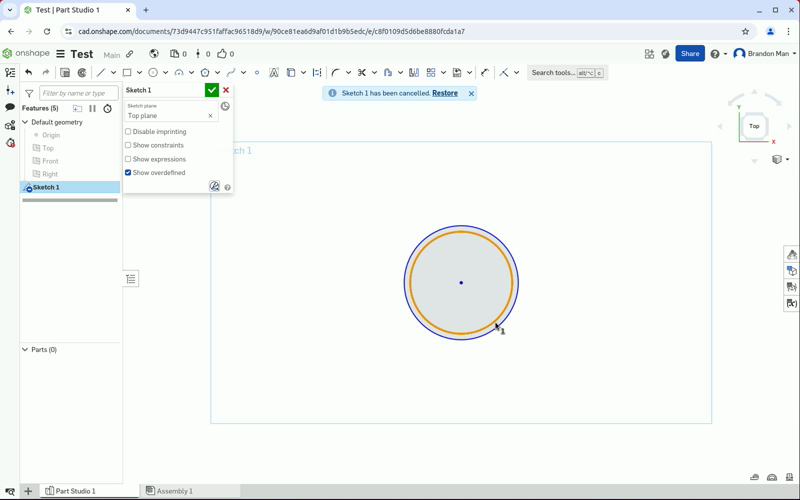
mouse_move(73, 352)
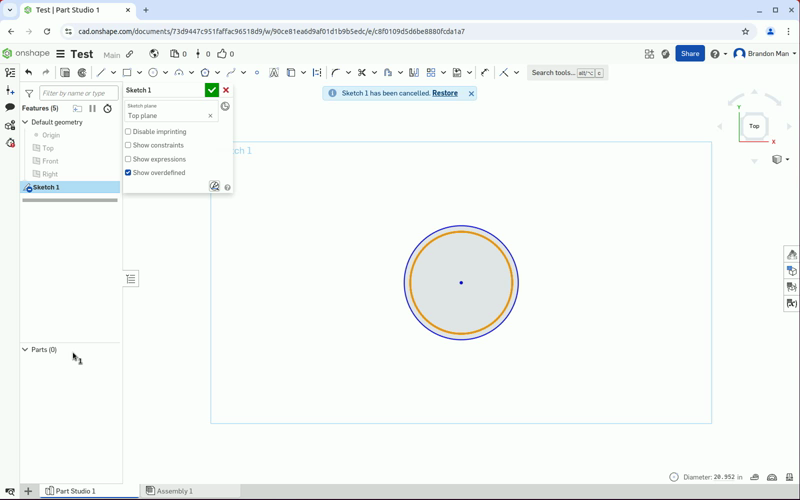
key(shift+y)
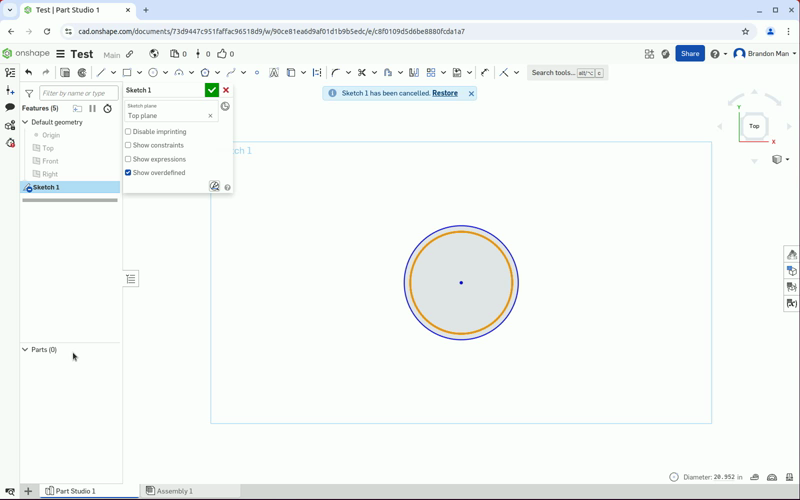
key(shift+e)
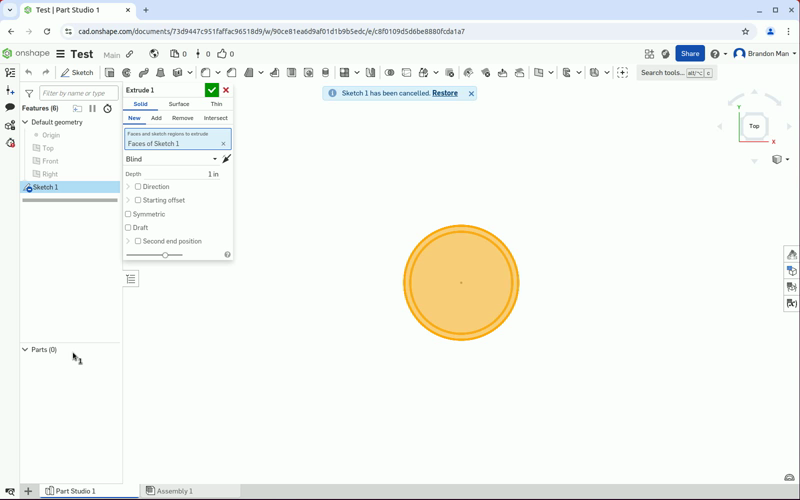
mouse_move(143, 106)
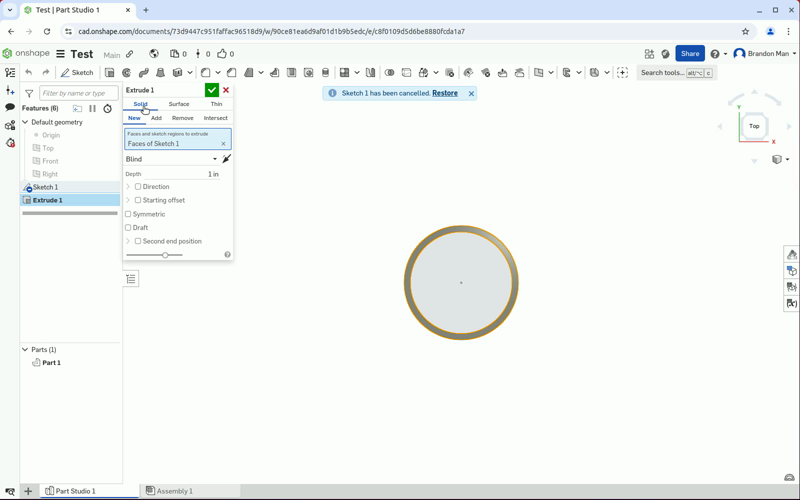
click(143, 106)
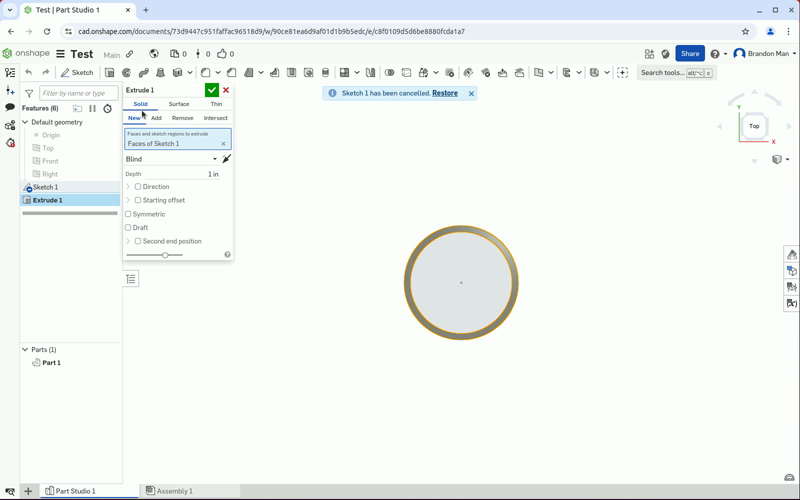
mouse_move(137, 120)
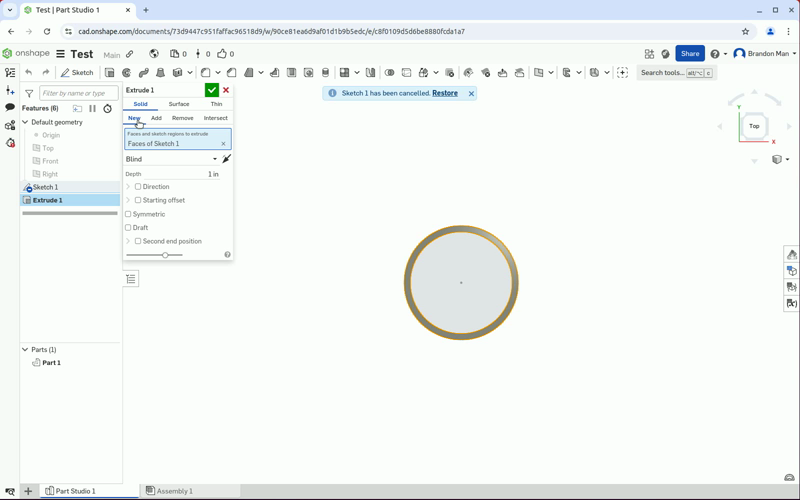
click(137, 120)
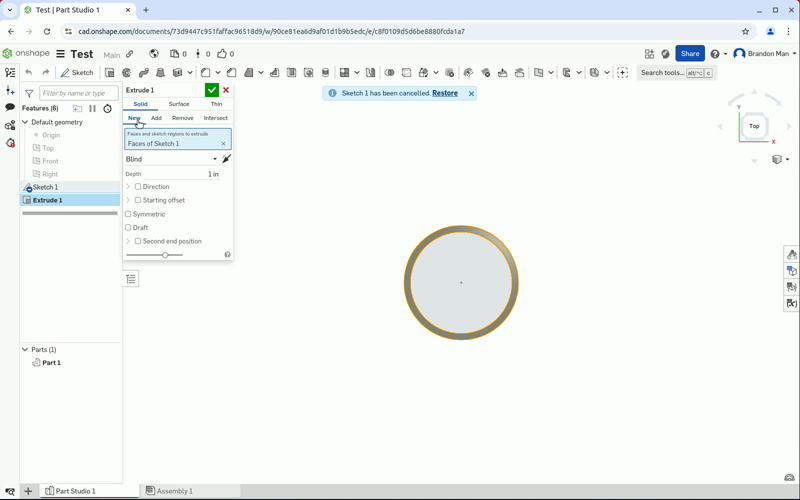
key(tab, 4)
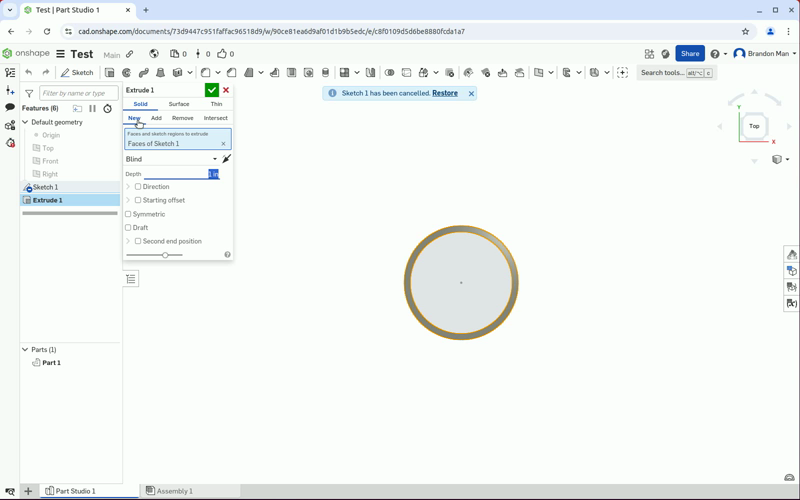
text(23.108)
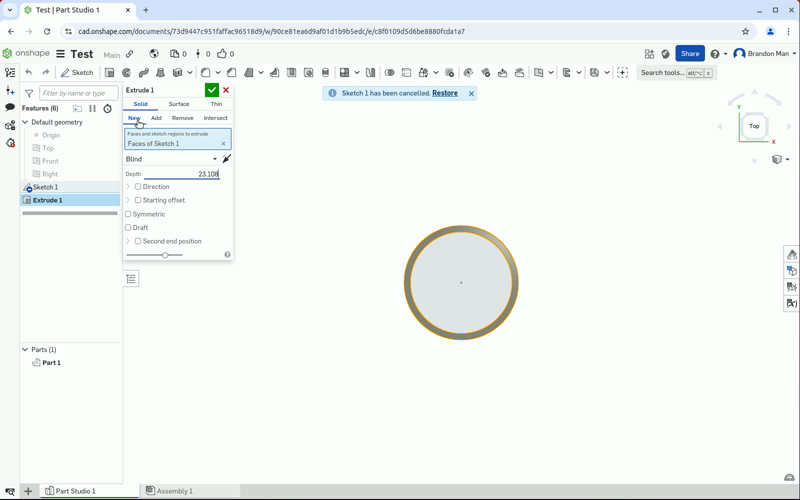
key(enter)
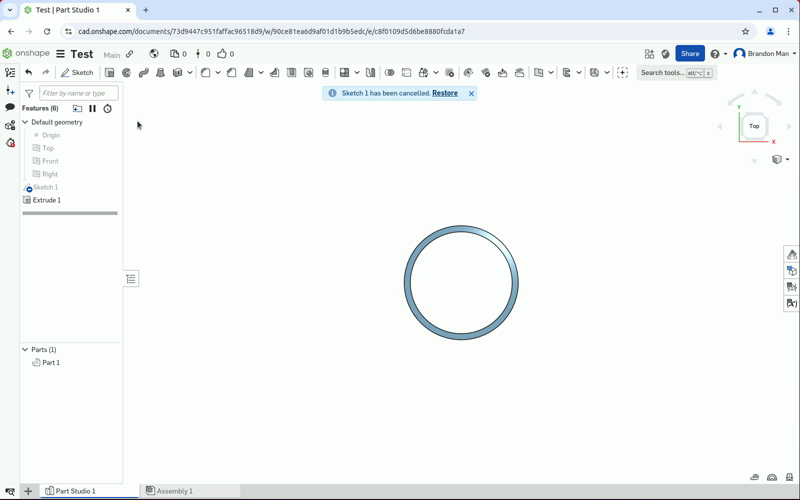
key(shift+h)
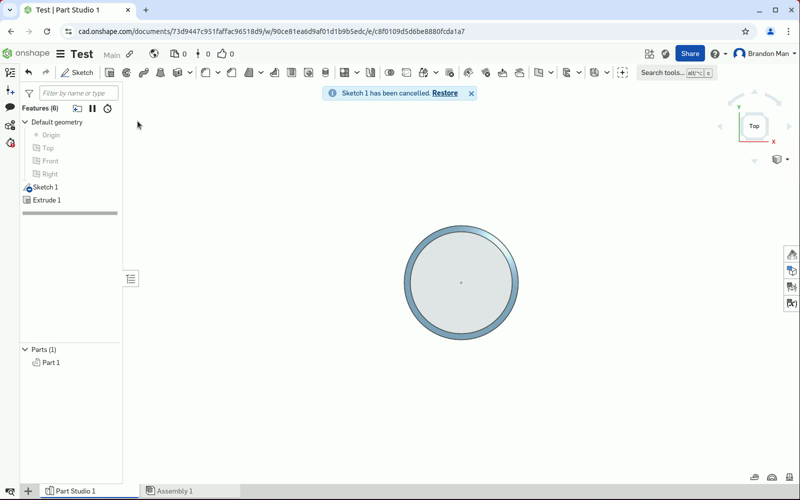
key(shift+h)
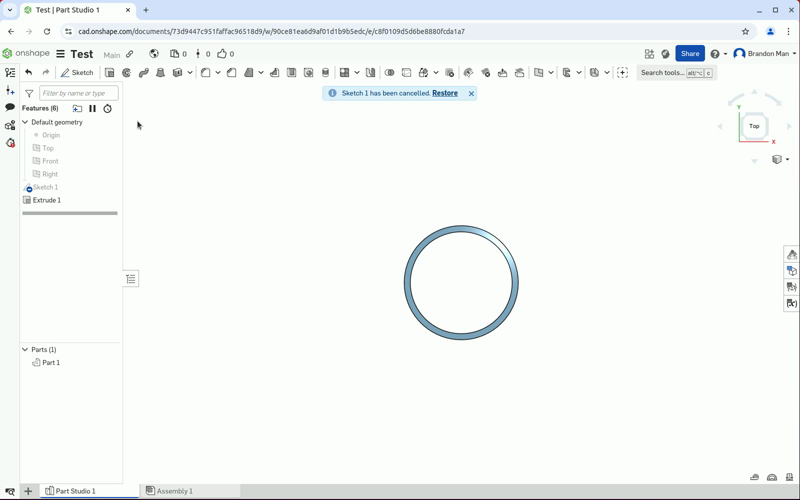
mouse_move(73, 189)
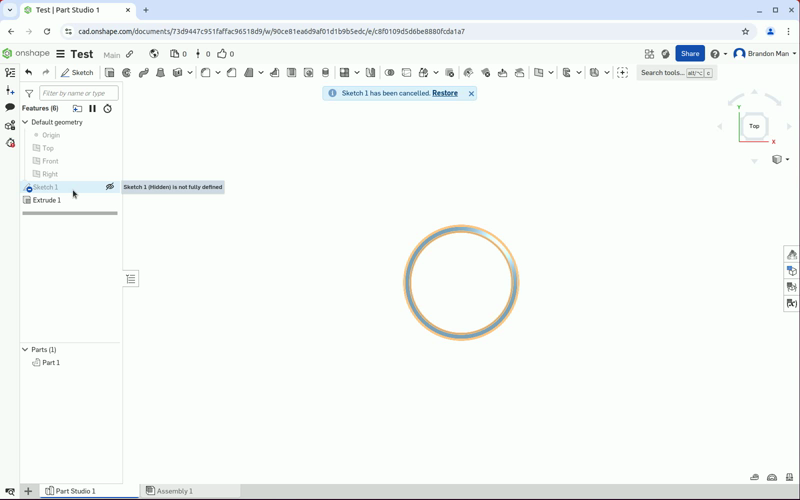
click(73, 189)
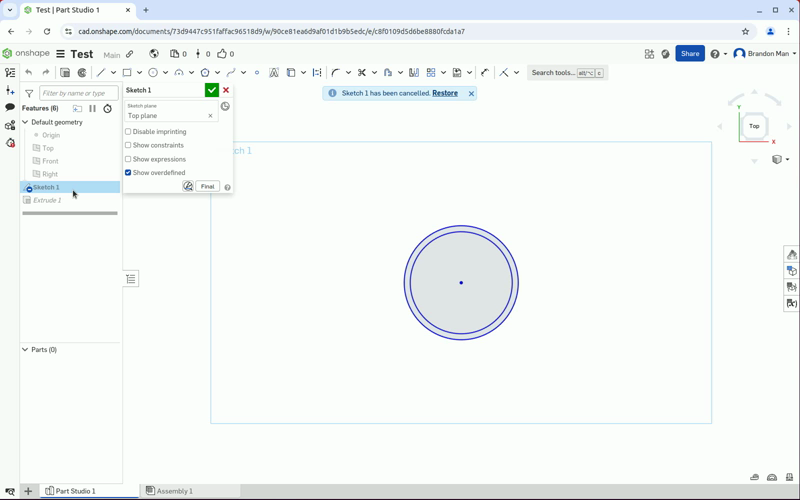
mouse_move(229, 92)
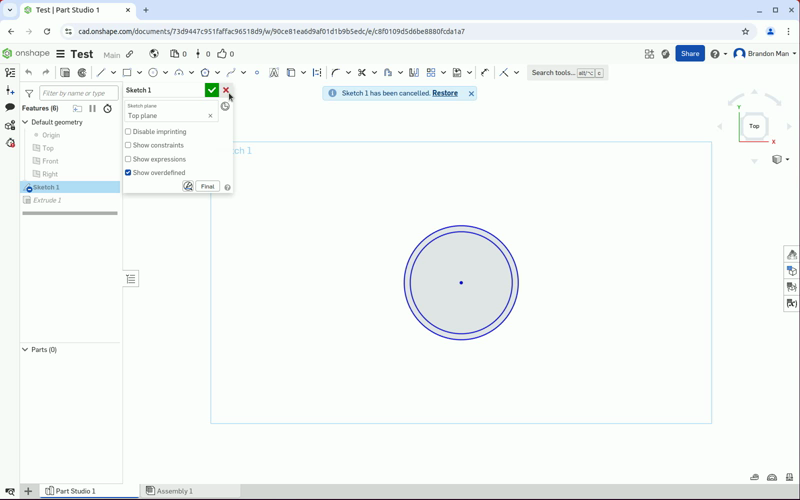
click(229, 92)
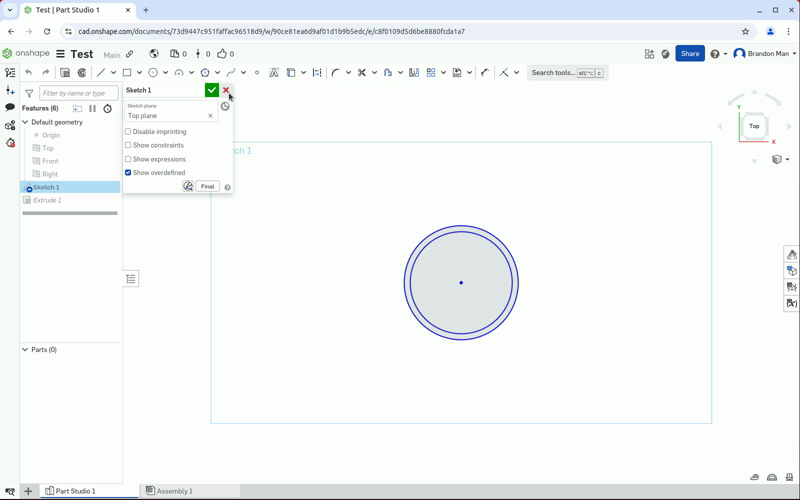
key(shift+s)
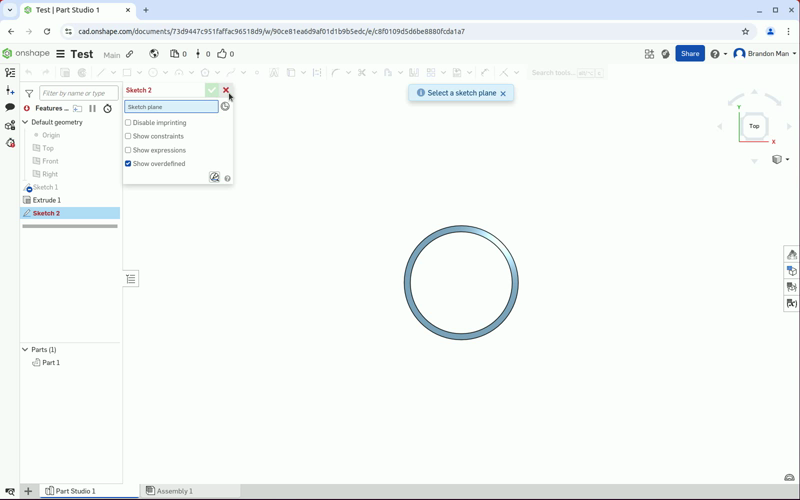
mouse_move(73, 150)
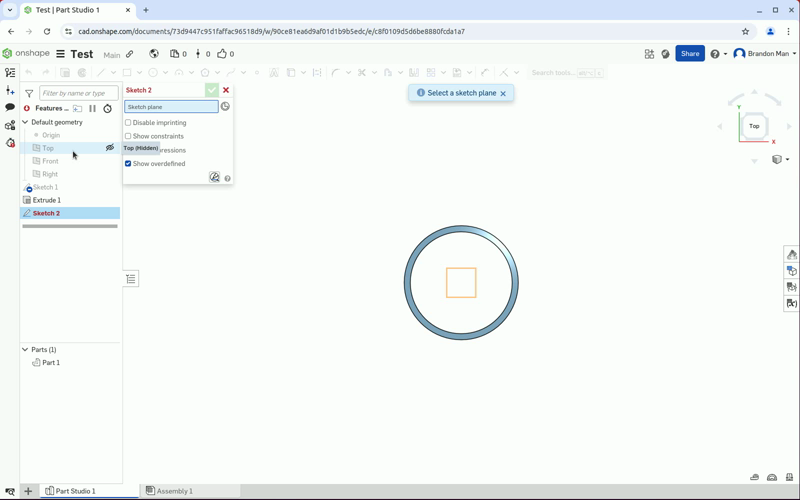
click(73, 150)
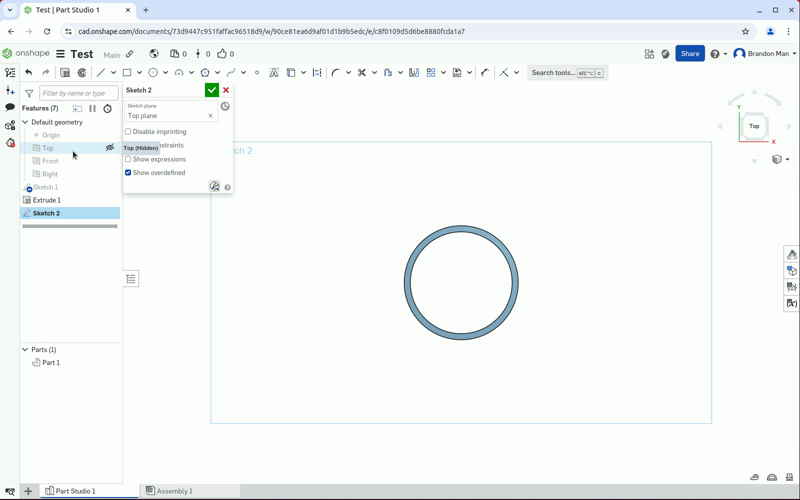
mouse_move(73, 352)
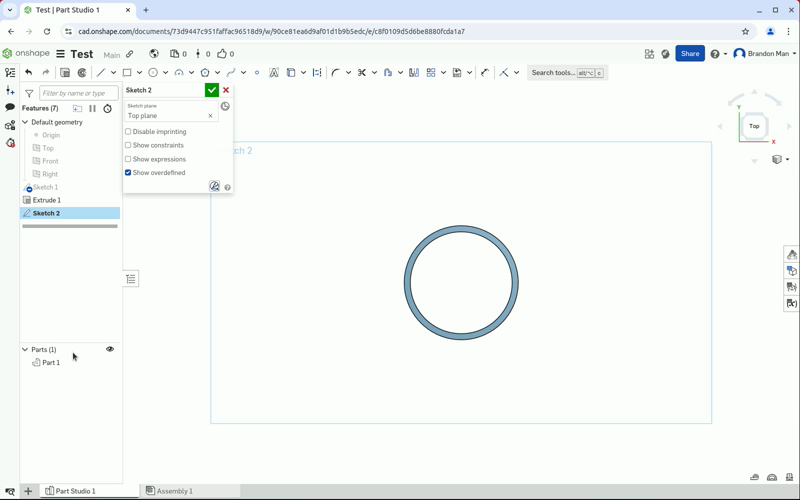
key(y)
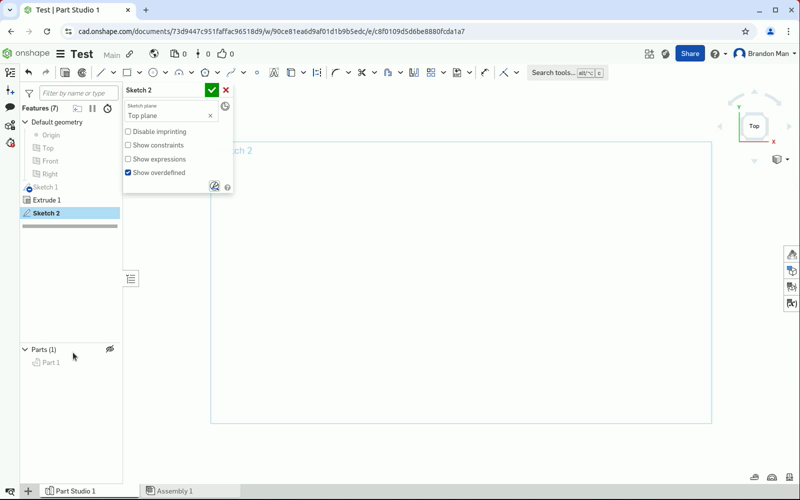
key(c)
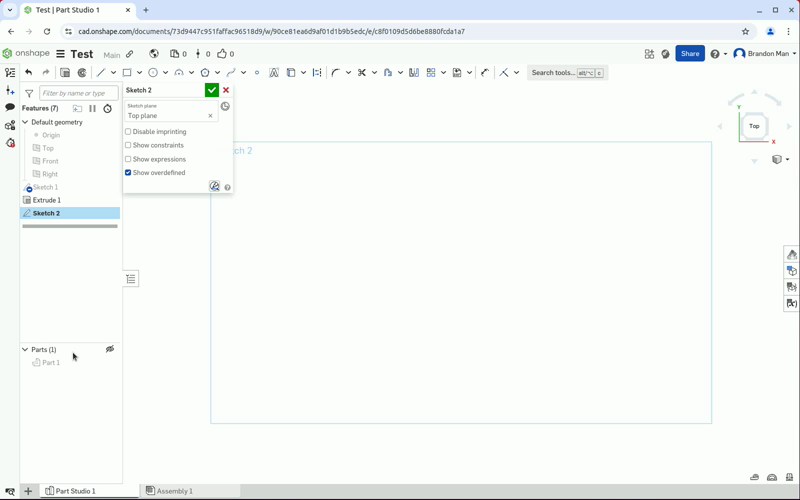
key_down(shift)
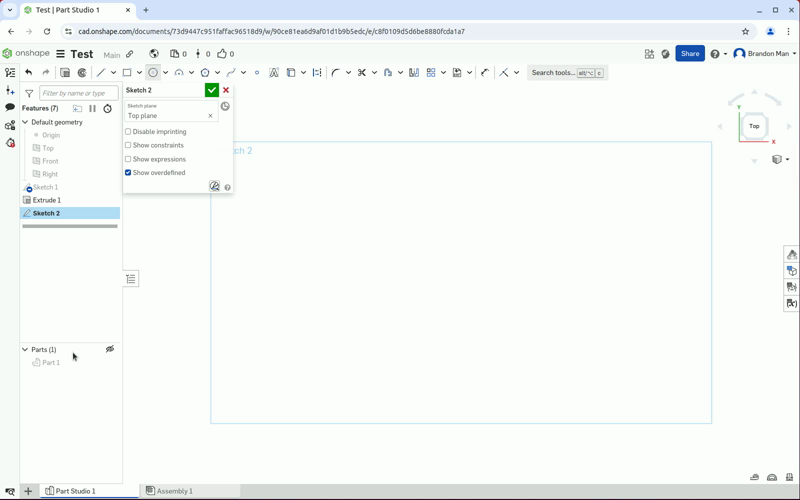
mouse_move(461, 282)
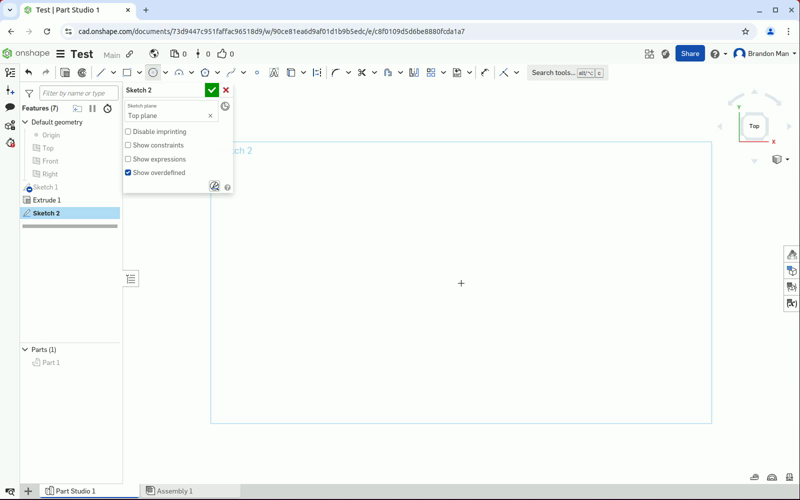
click(461, 282)
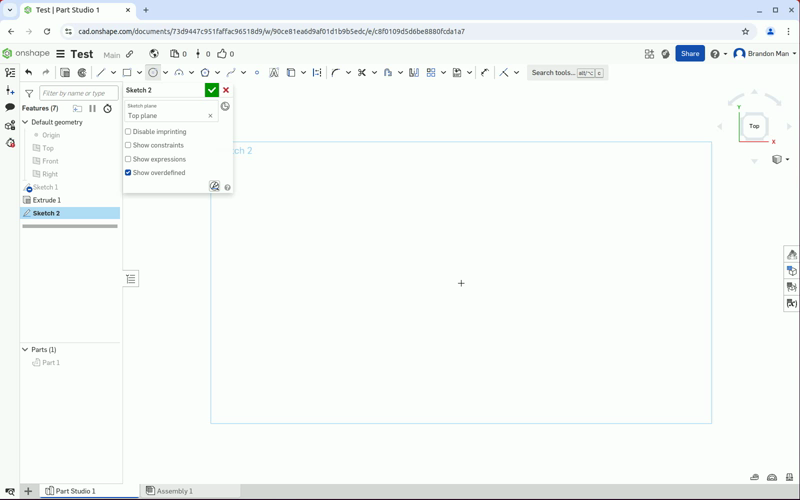
key_up(shift)
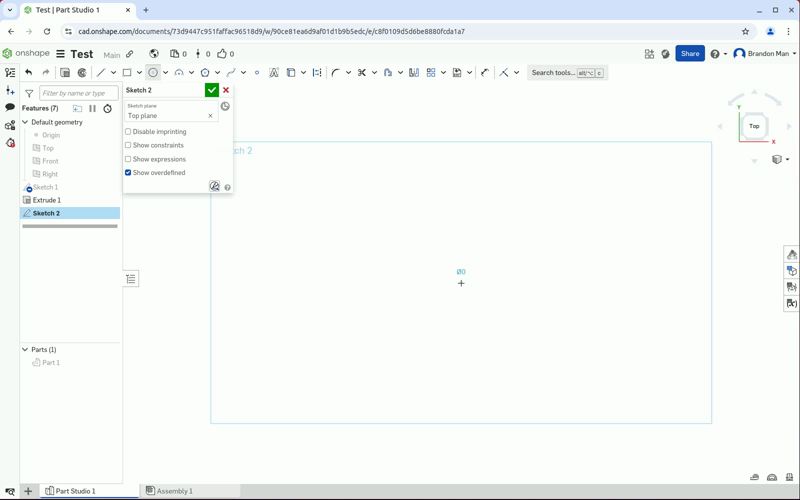
mouse_move(512, 282)
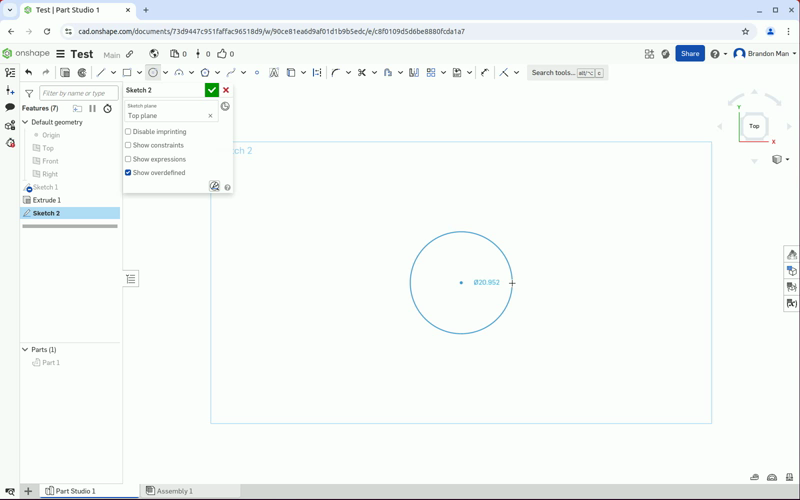
click(512, 282)
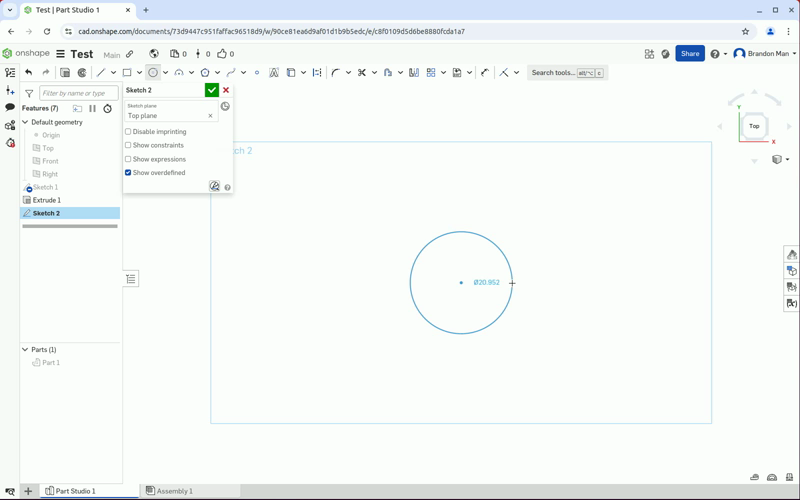
key(esc)
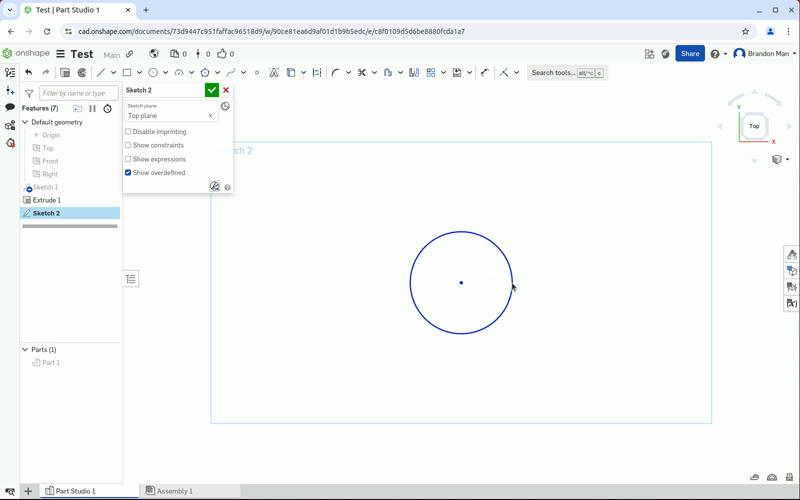
mouse_move(495, 283)
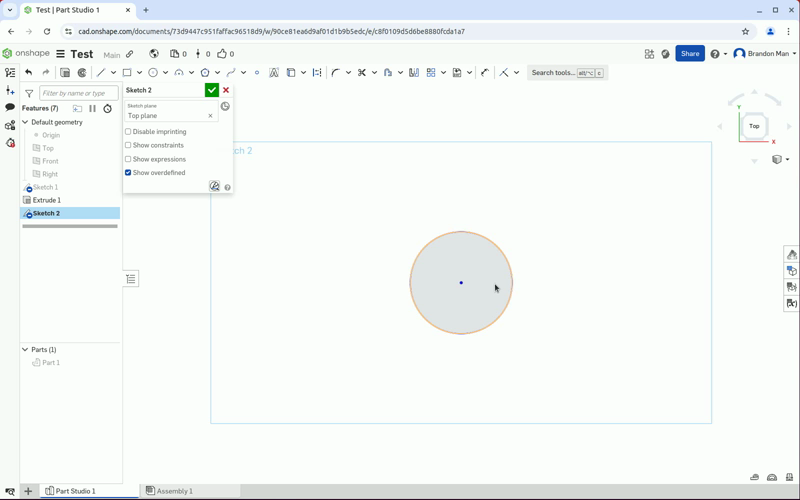
click(495, 283)
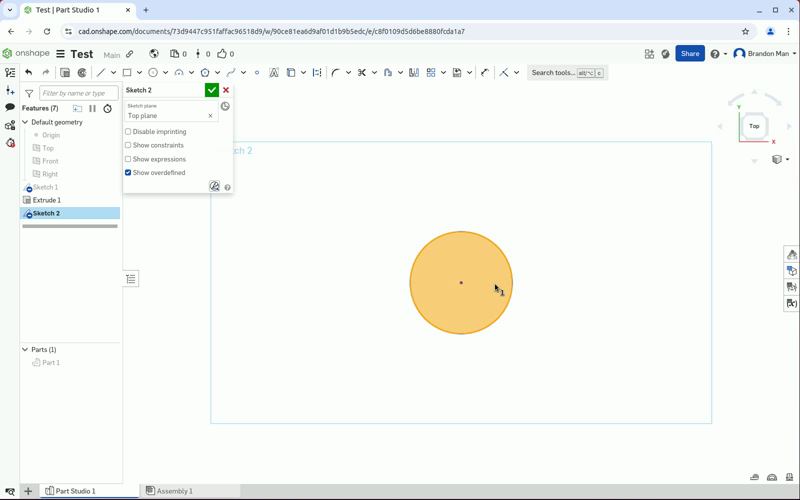
mouse_move(73, 352)
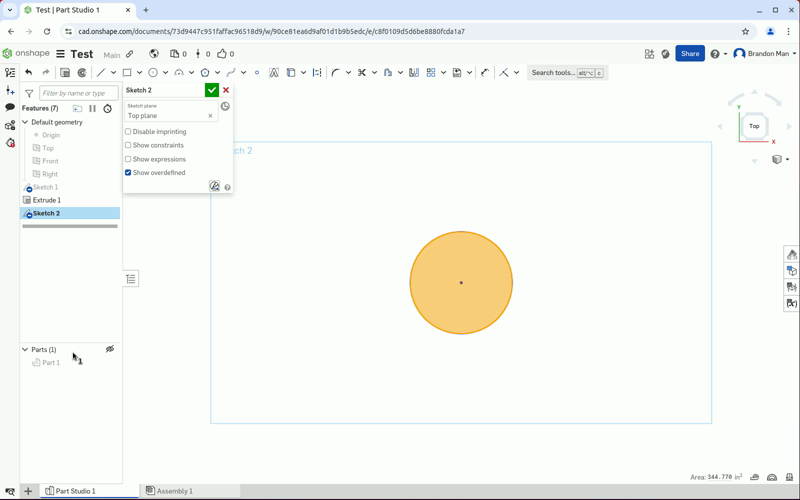
key(shift+y)
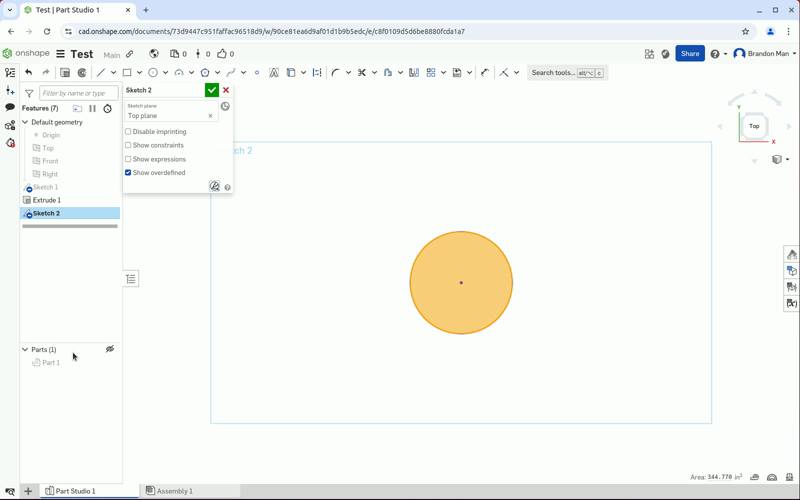
key(shift+e)
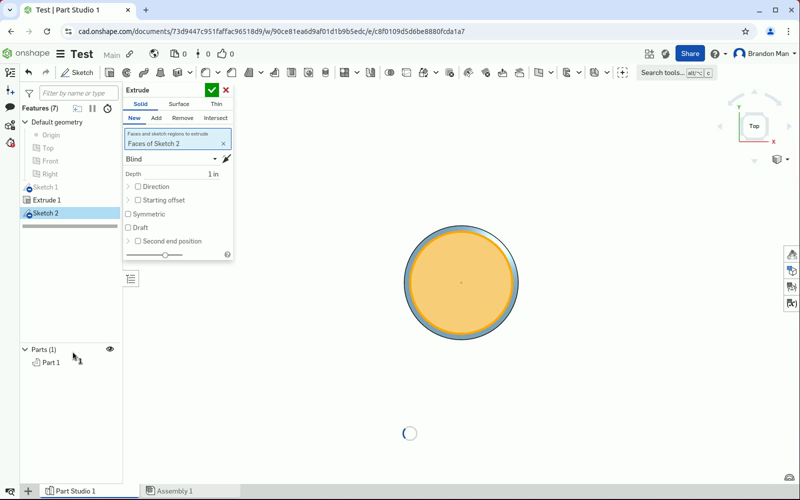
mouse_move(143, 106)
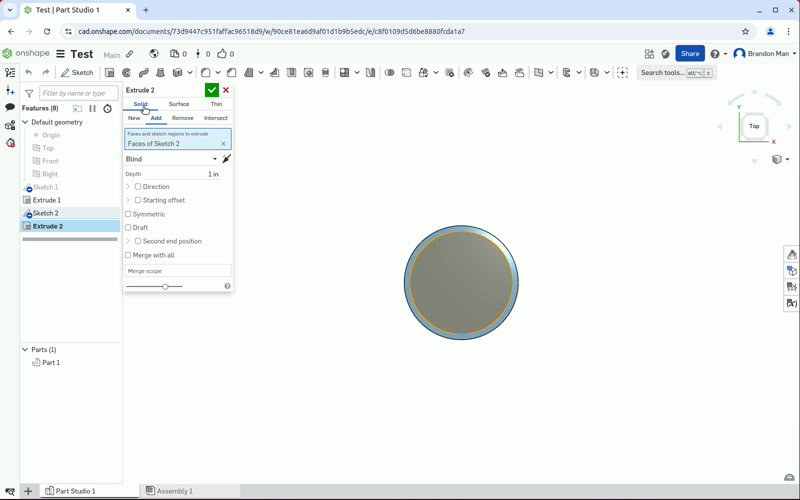
click(143, 106)
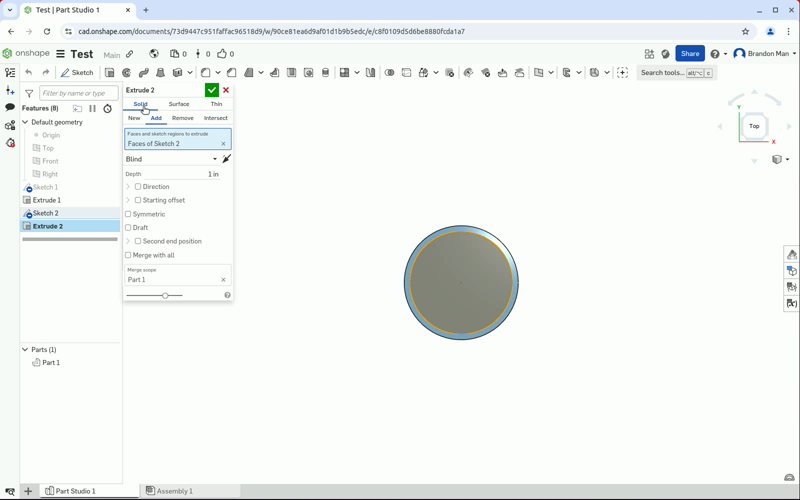
mouse_move(137, 120)
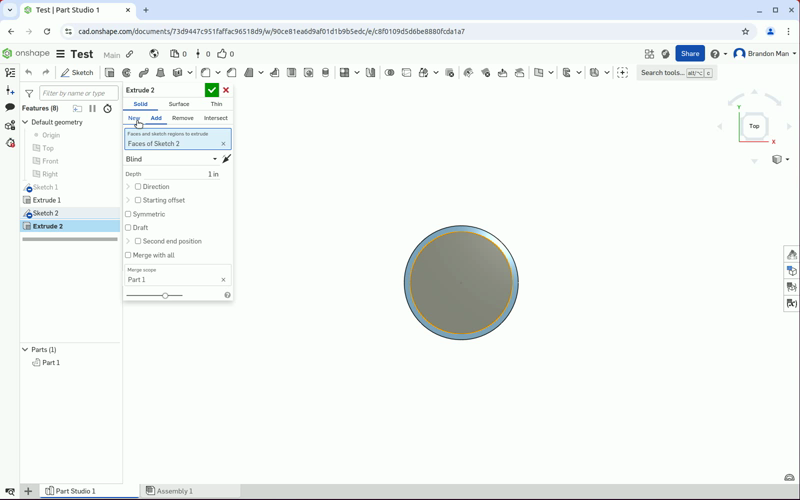
click(137, 120)
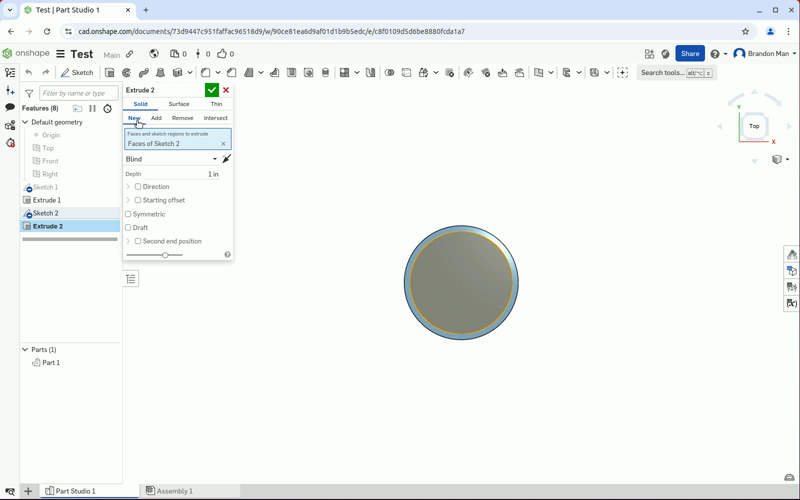
key(tab, 4)
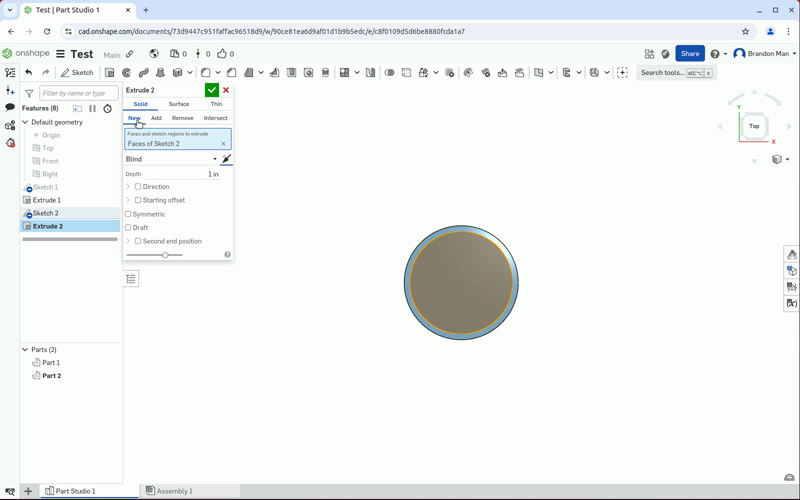
text(4.574)
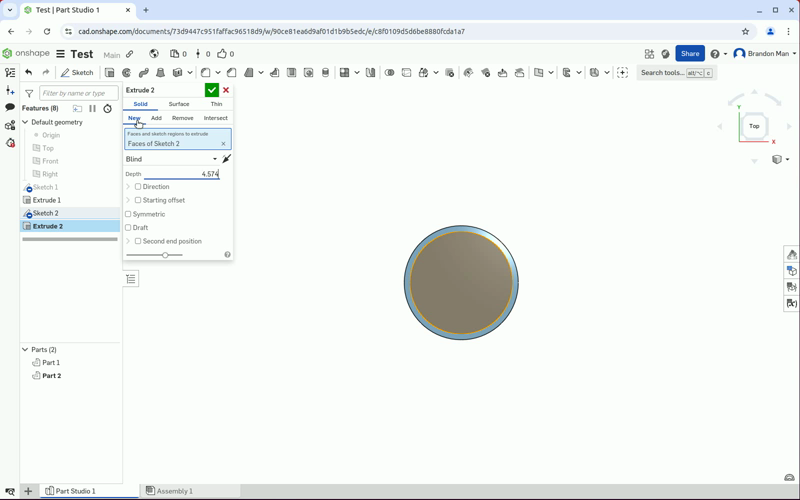
key(enter)
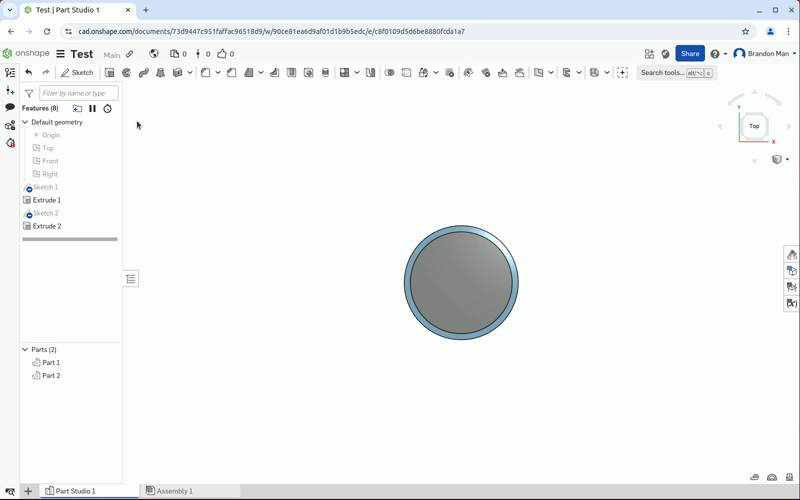
key(shift+h)
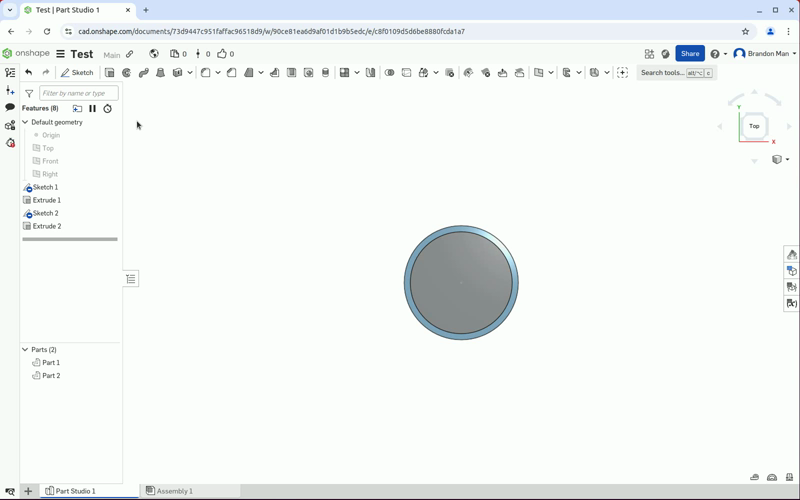
key(shift+h)
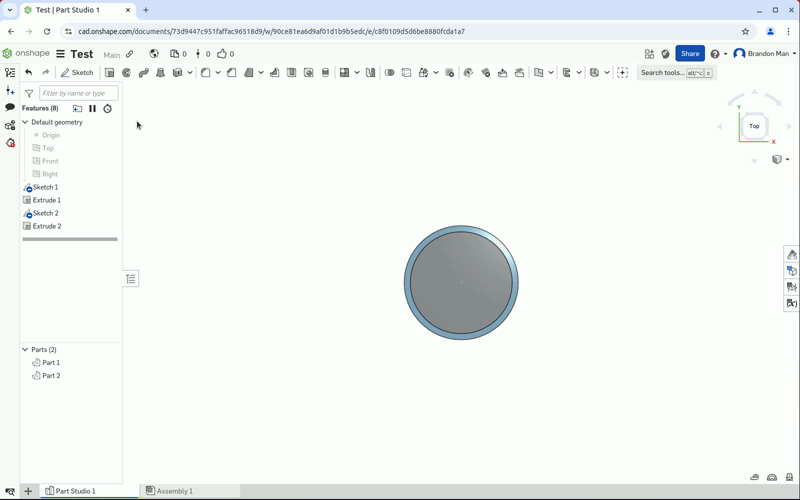
key(shift+7)
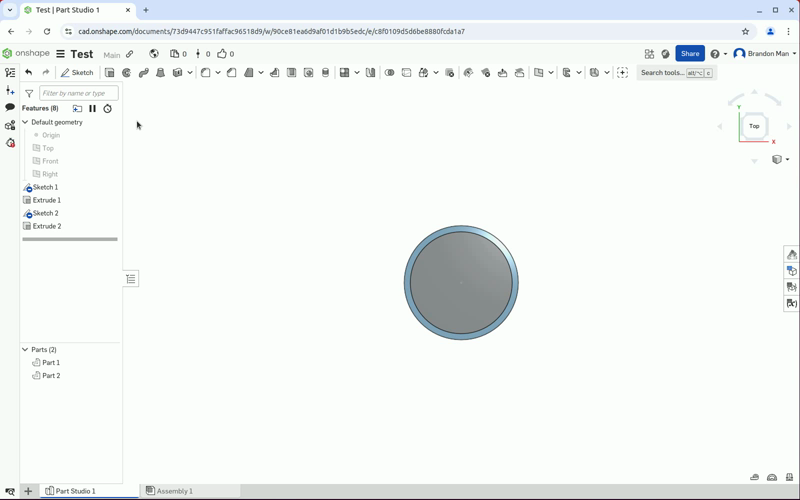
key(up, 3)
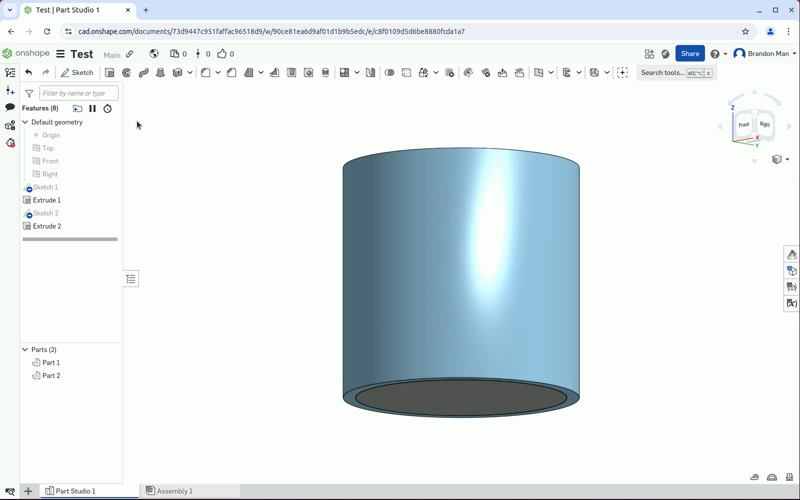
key(left, 3)
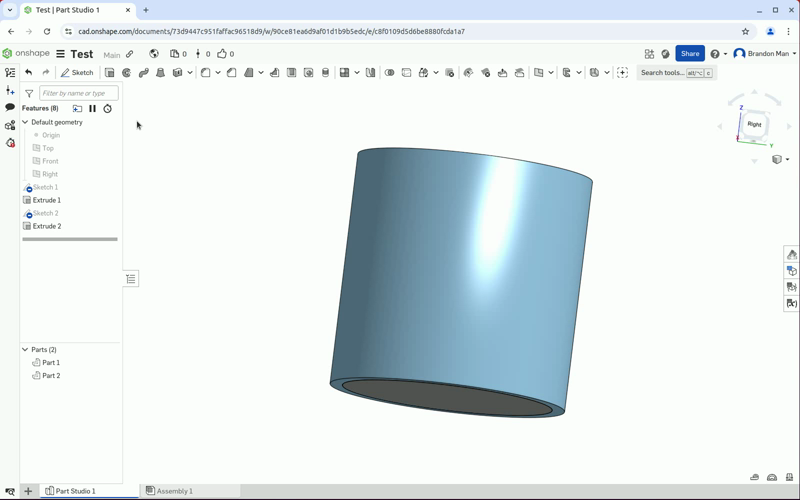
key(right, 3)
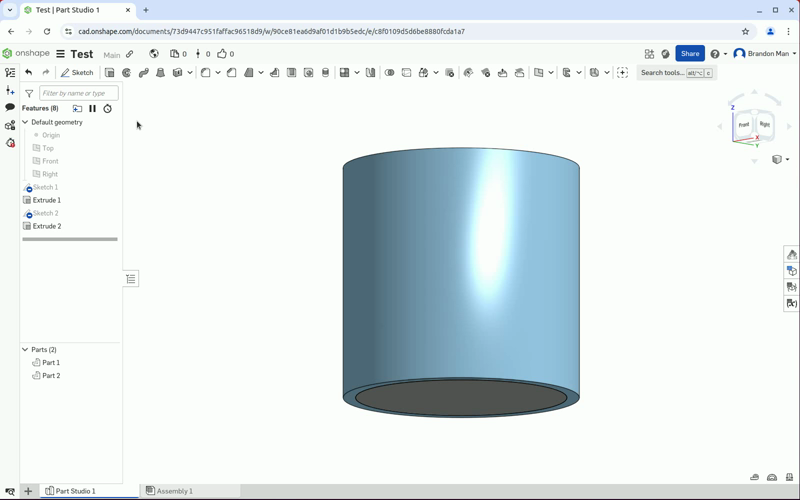
key(down, 3)
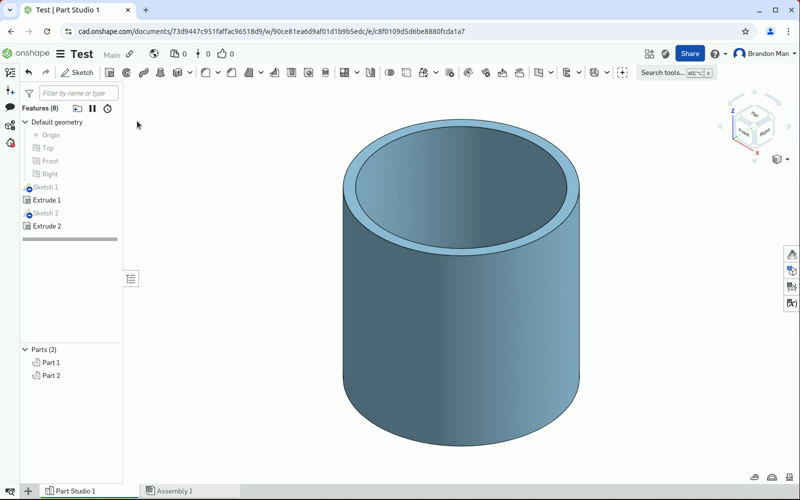
mouse_move(73, 189)
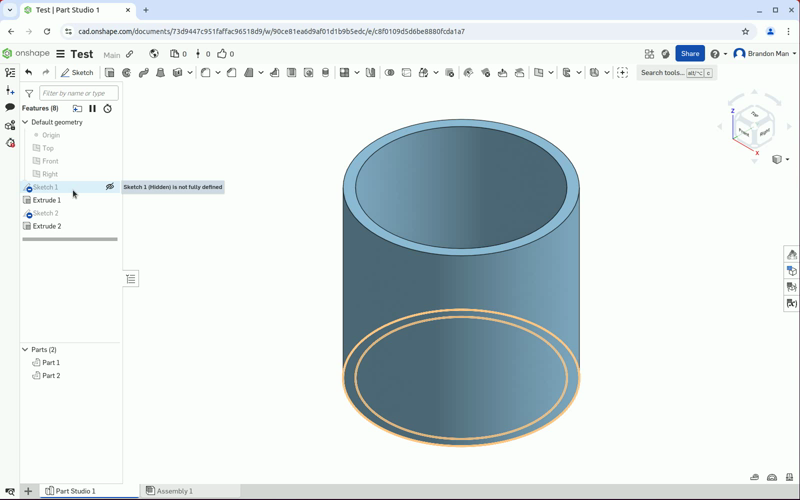
click(73, 189)